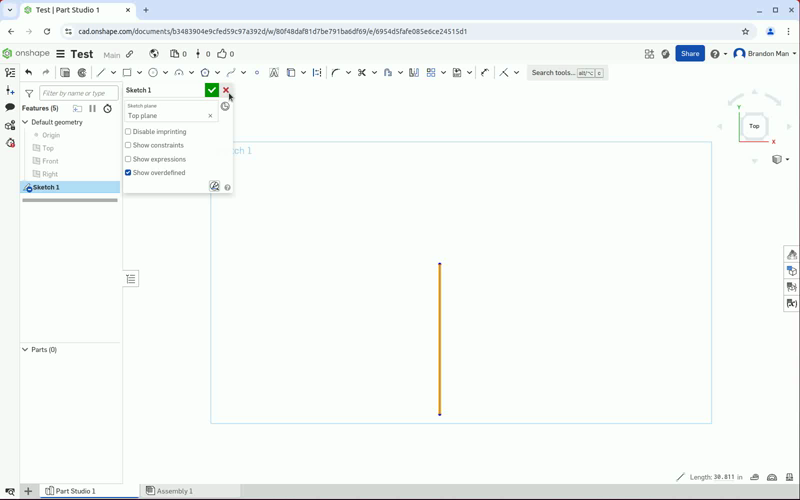
key(shift+h)
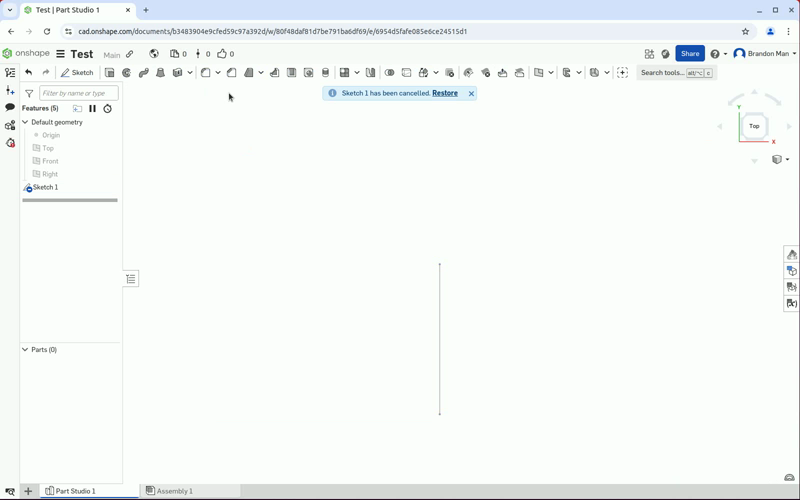
key(shift+s)
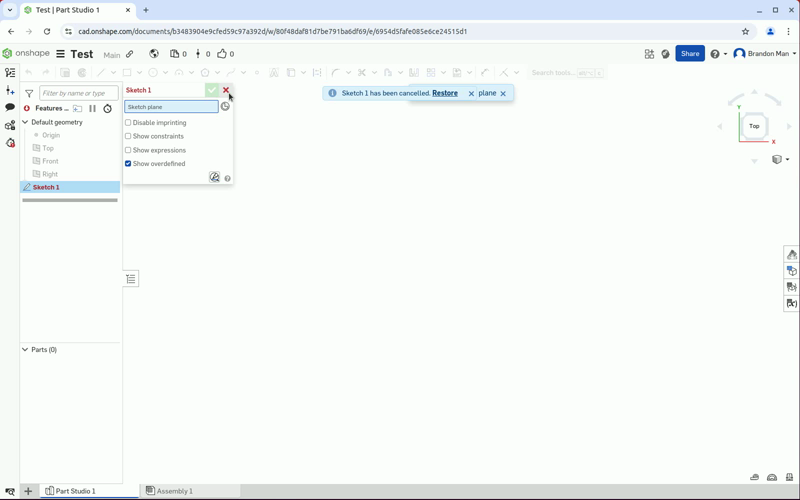
mouse_move(73, 150)
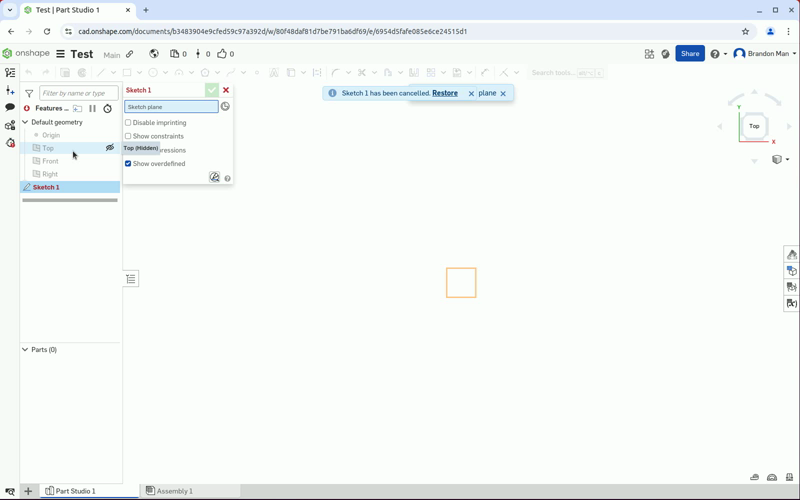
click(73, 150)
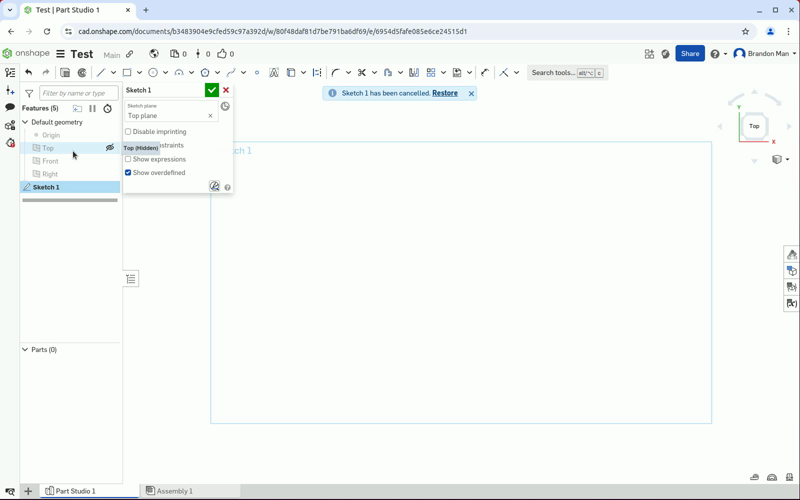
mouse_move(73, 352)
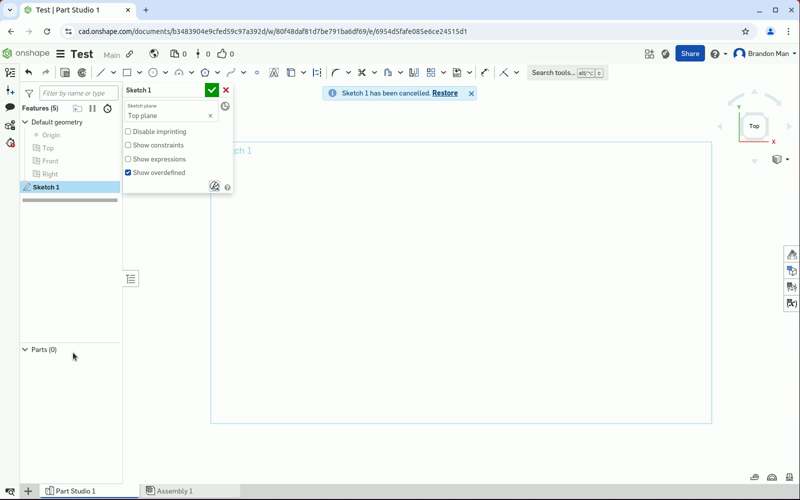
key(y)
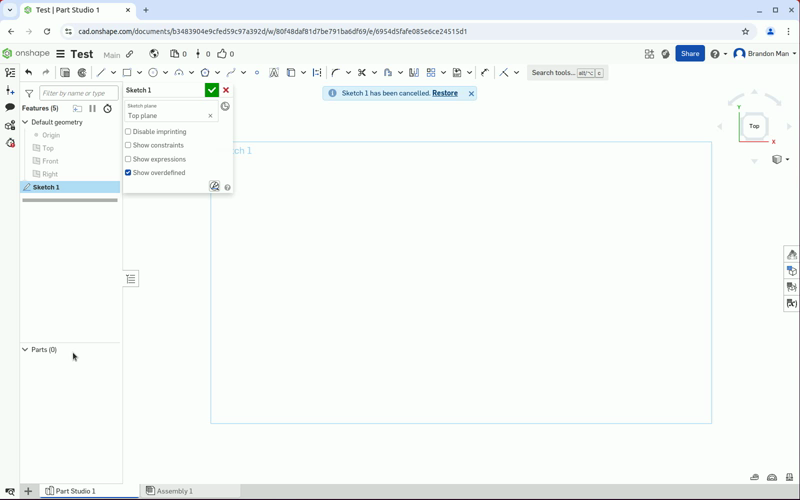
key(c)
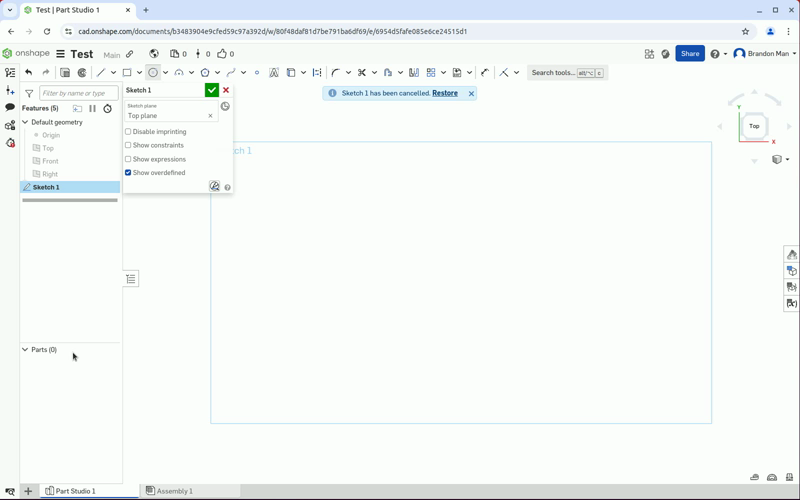
key_down(shift)
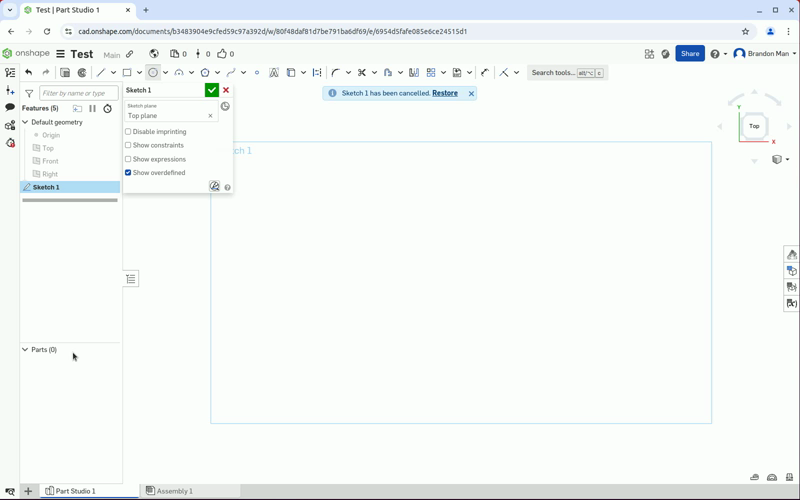
mouse_move(461, 282)
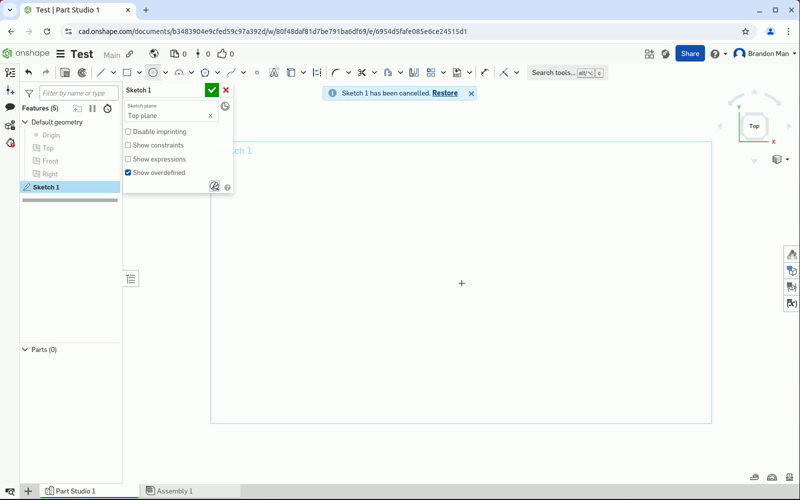
click(461, 282)
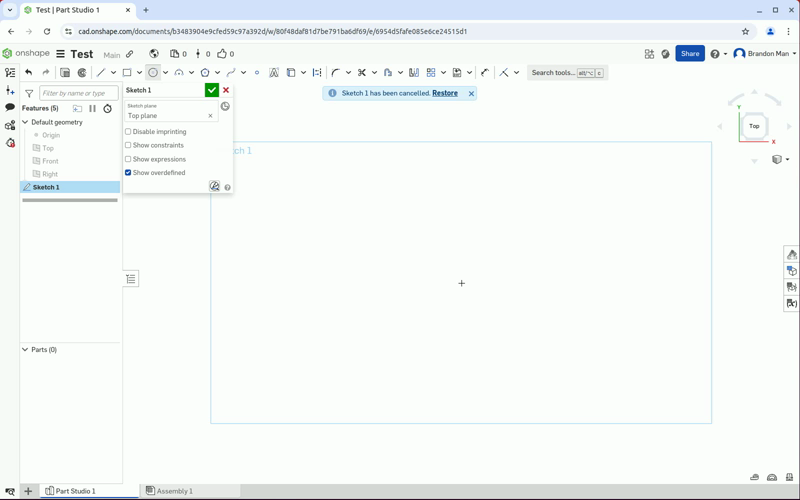
key_up(shift)
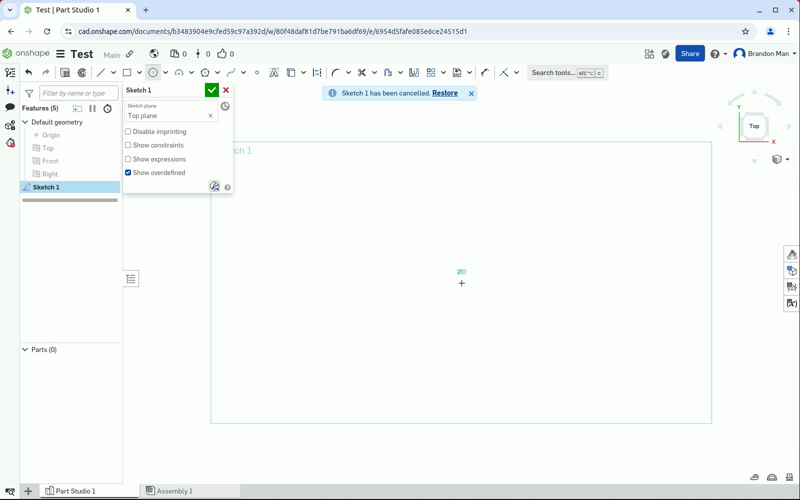
mouse_move(539, 282)
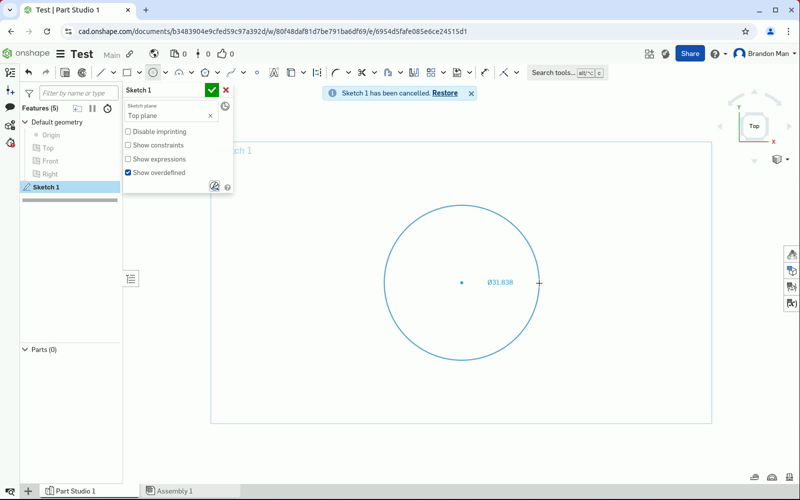
click(539, 282)
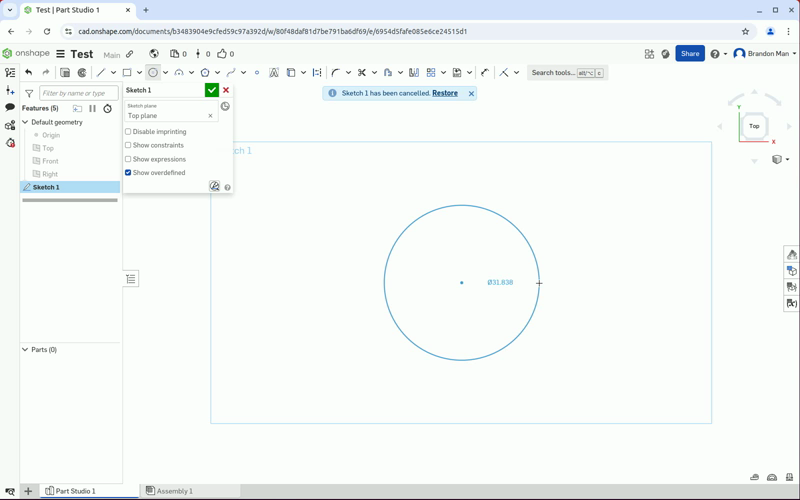
key(esc)
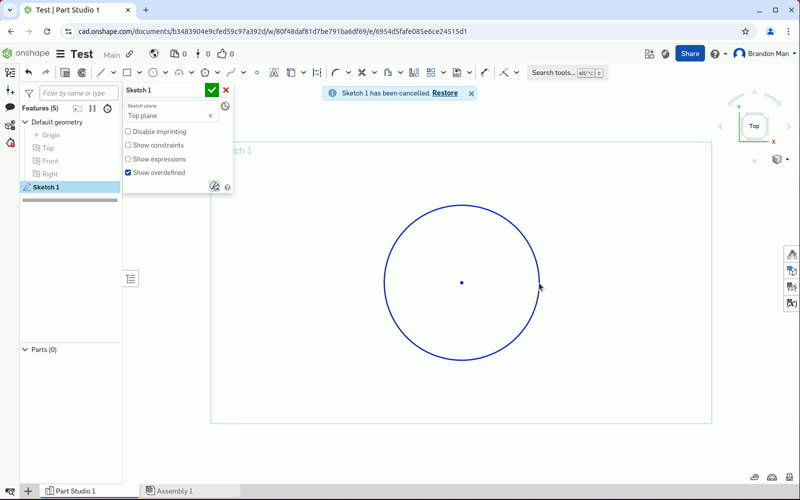
key(c)
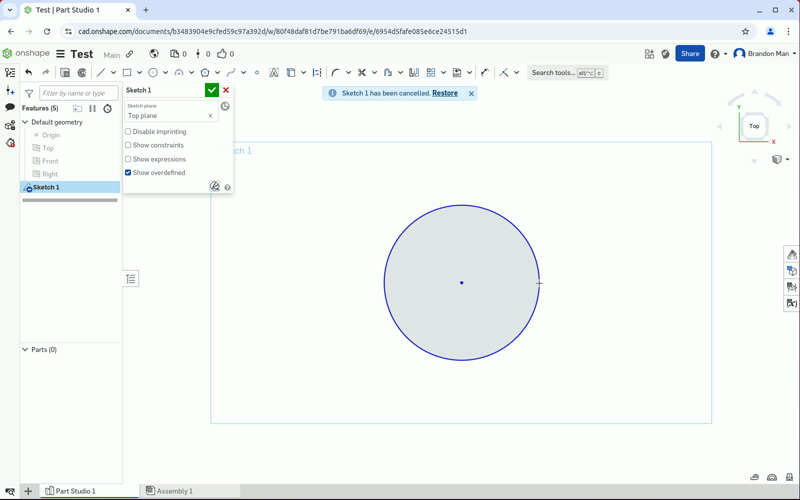
key_down(shift)
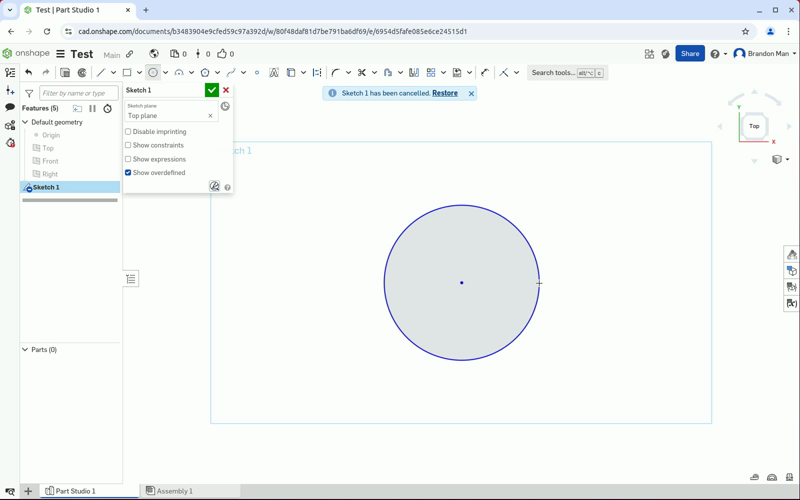
mouse_move(461, 282)
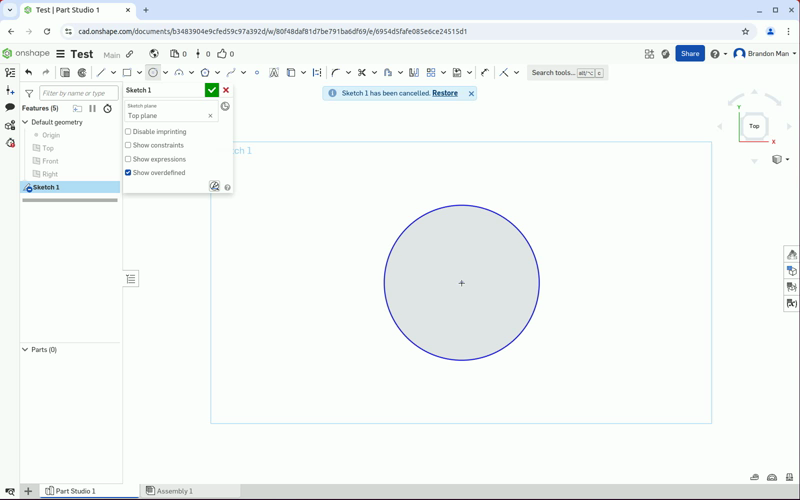
click(461, 282)
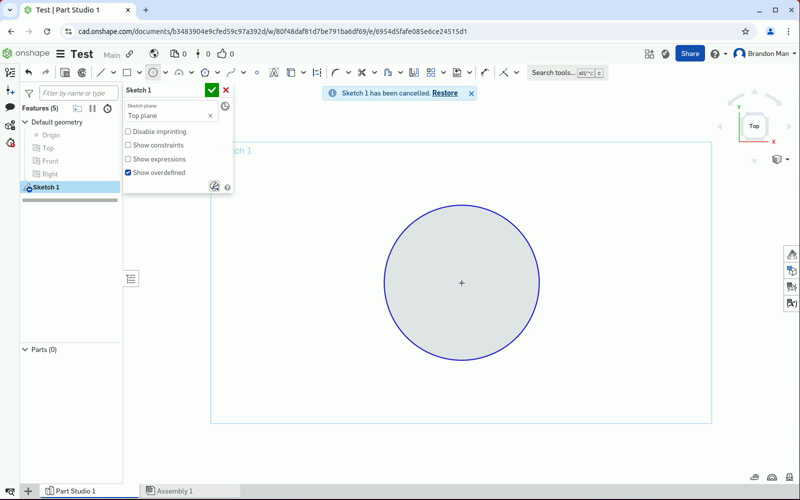
key_up(shift)
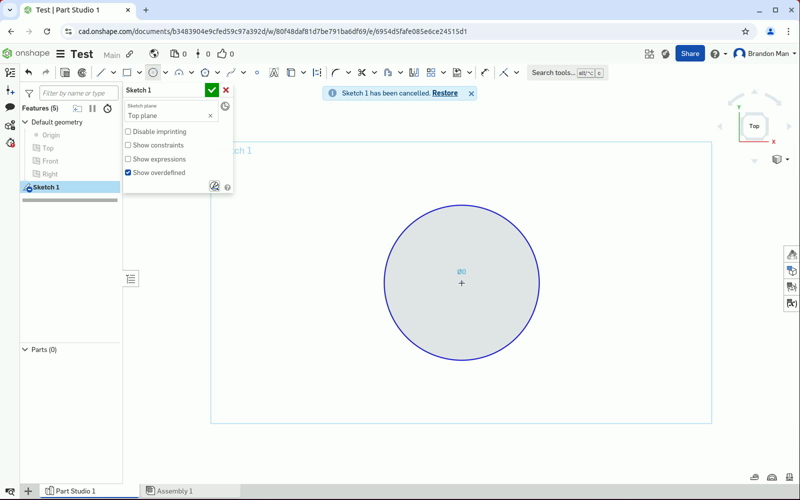
mouse_move(507, 282)
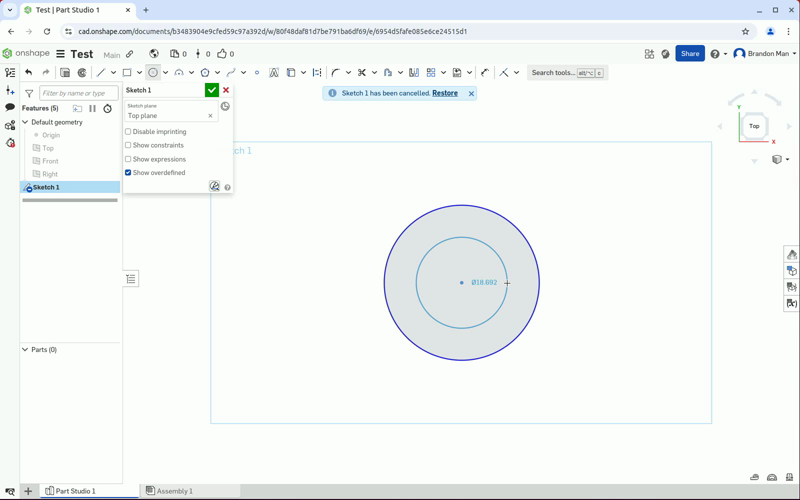
click(507, 282)
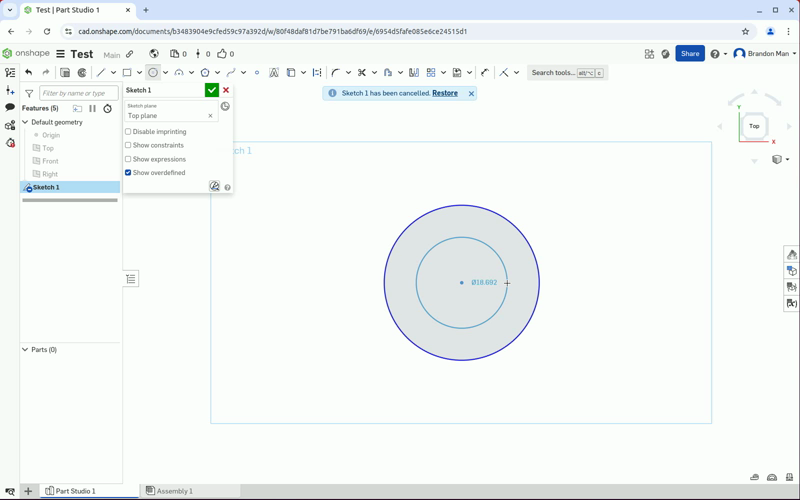
key(esc)
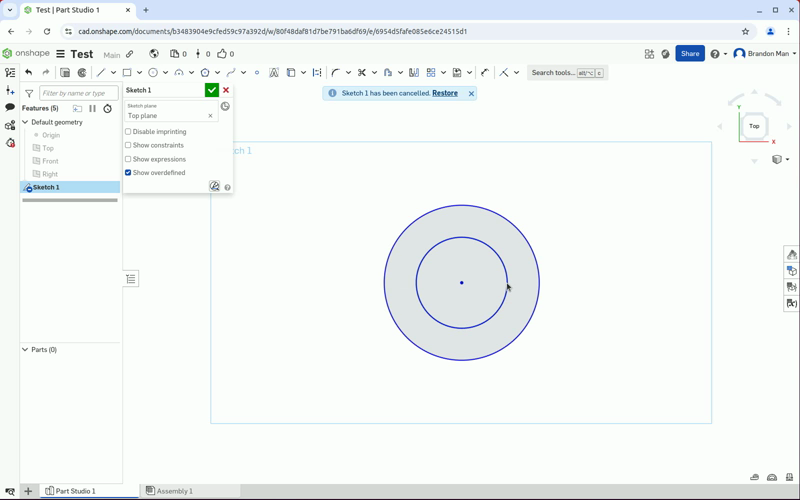
mouse_move(526, 297)
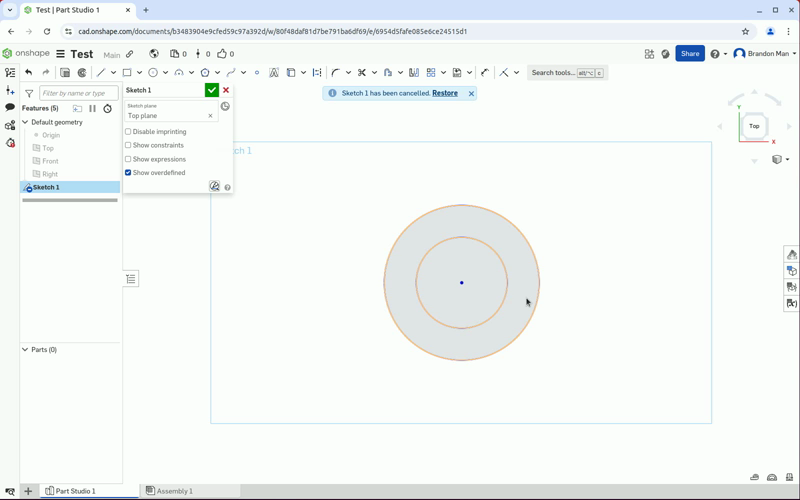
click(526, 297)
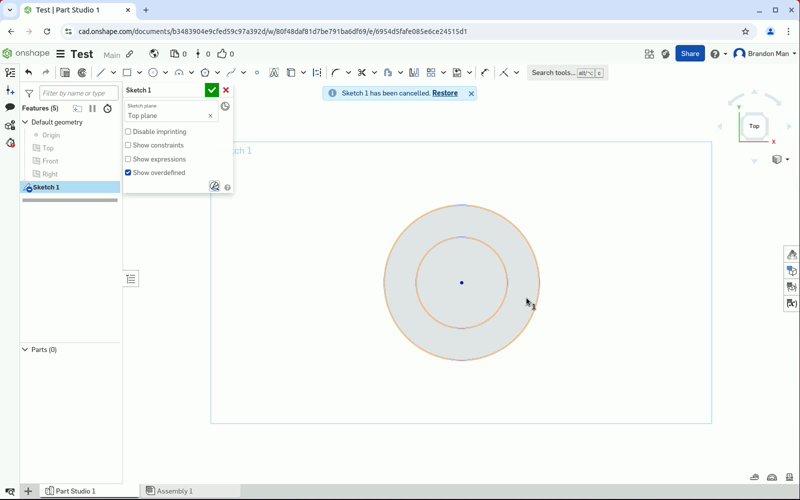
mouse_move(73, 352)
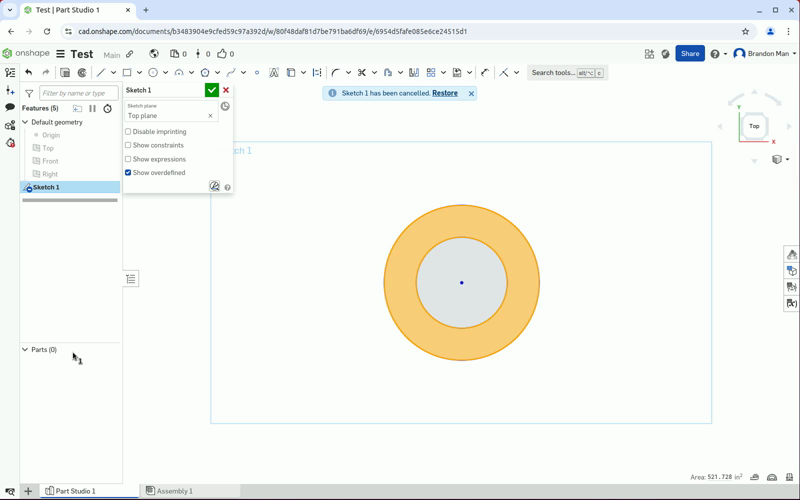
key(shift+y)
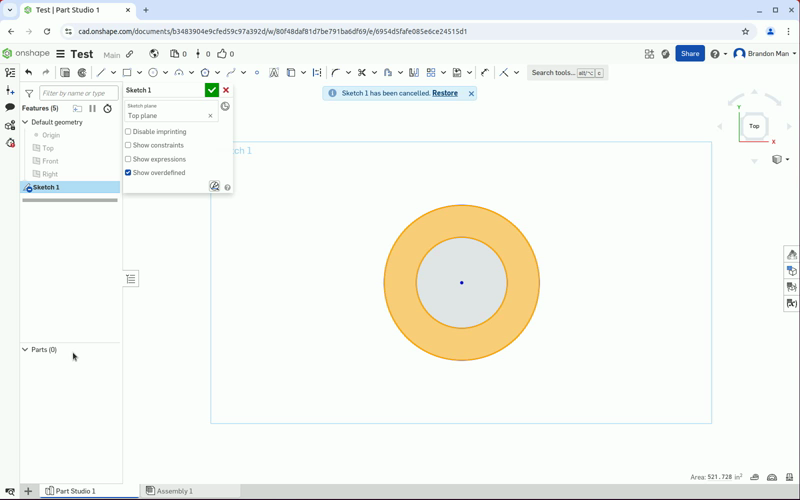
key(shift+e)
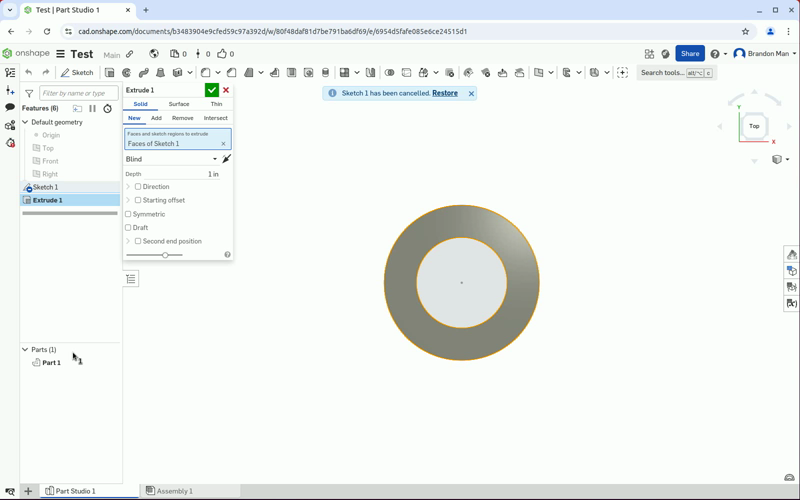
mouse_move(143, 106)
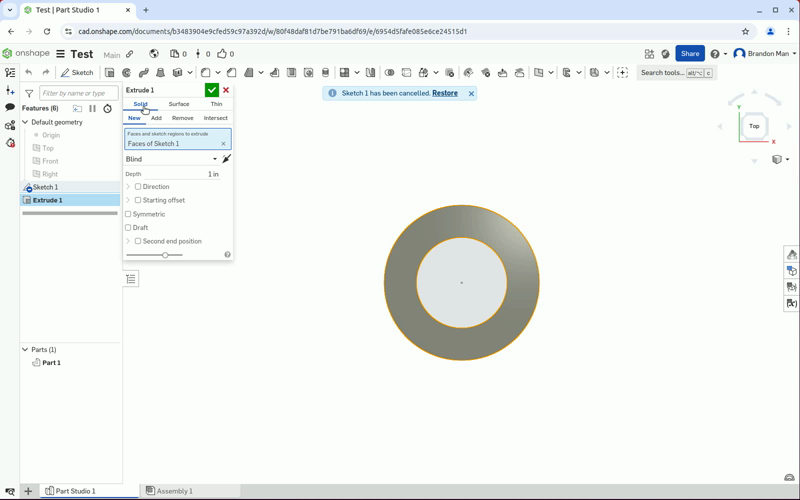
click(143, 106)
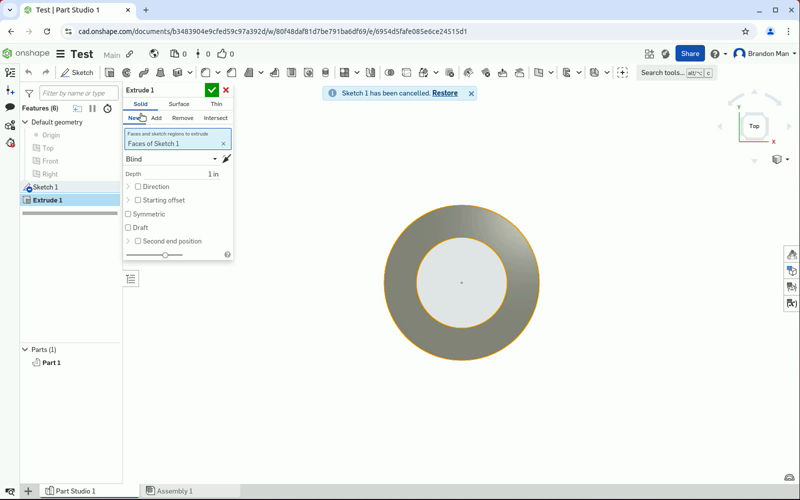
mouse_move(137, 120)
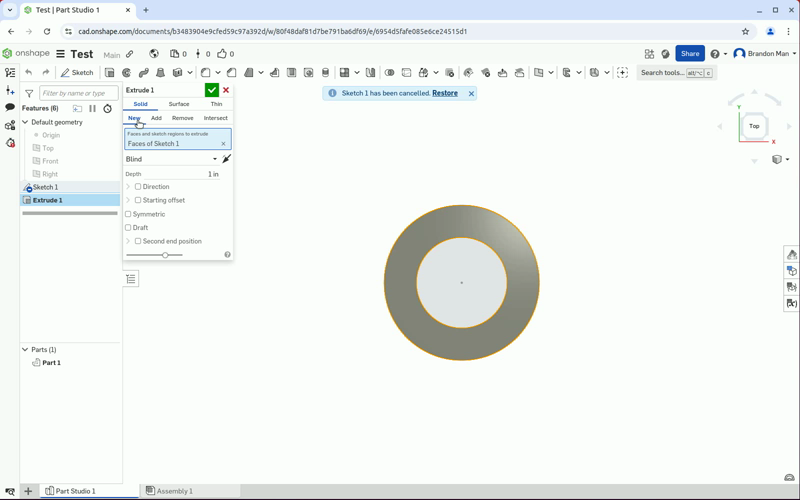
click(137, 120)
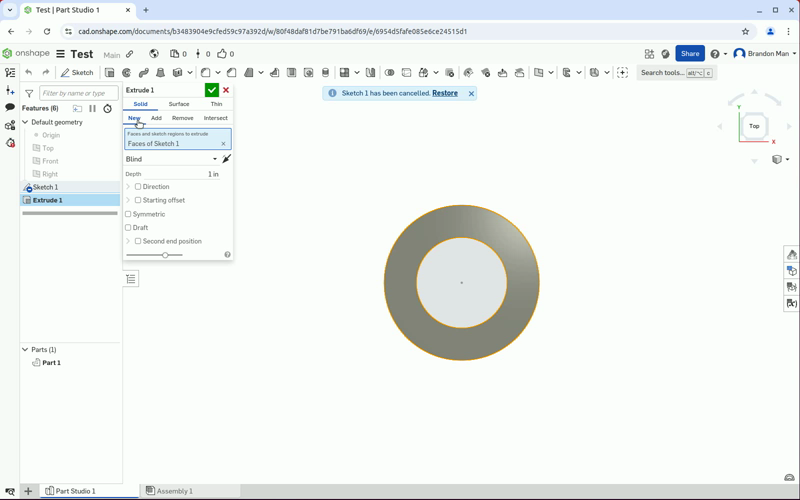
key(tab, 4)
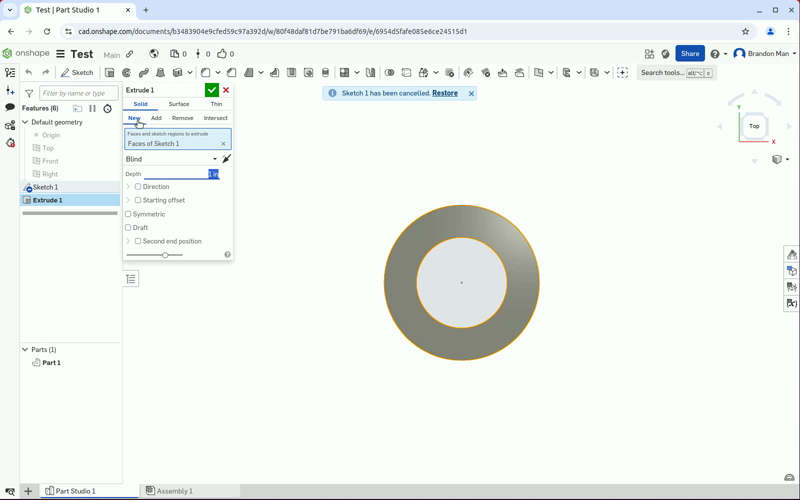
text(15.646)
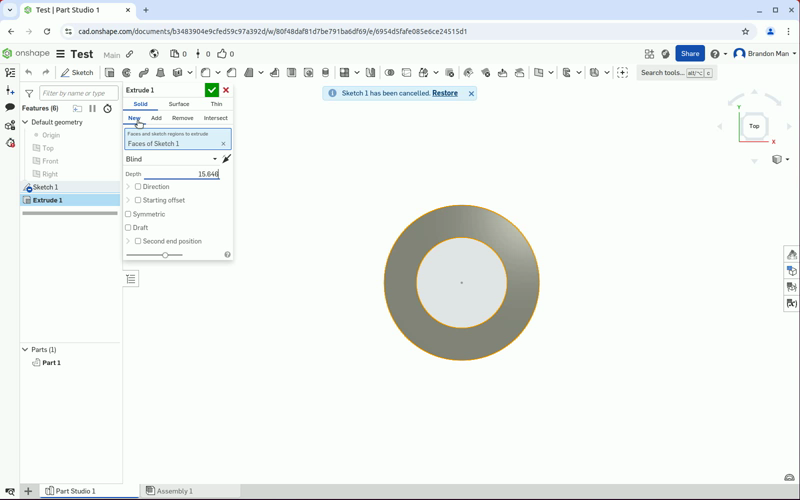
key(enter)
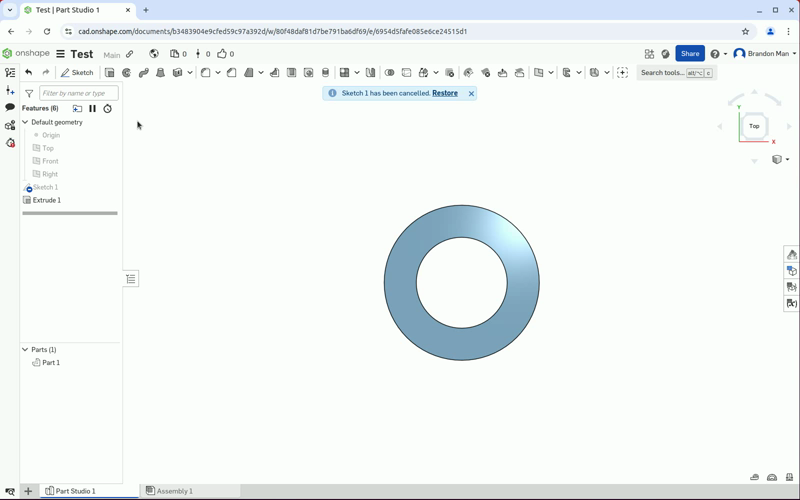
key(shift+h)
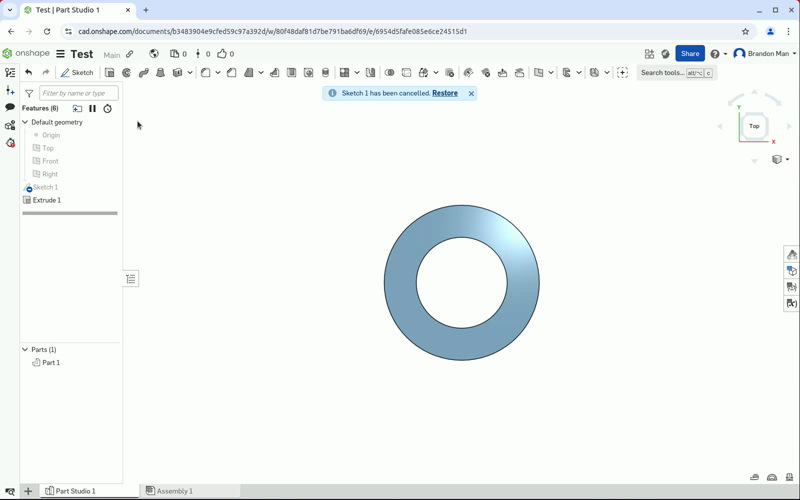
key(shift+h)
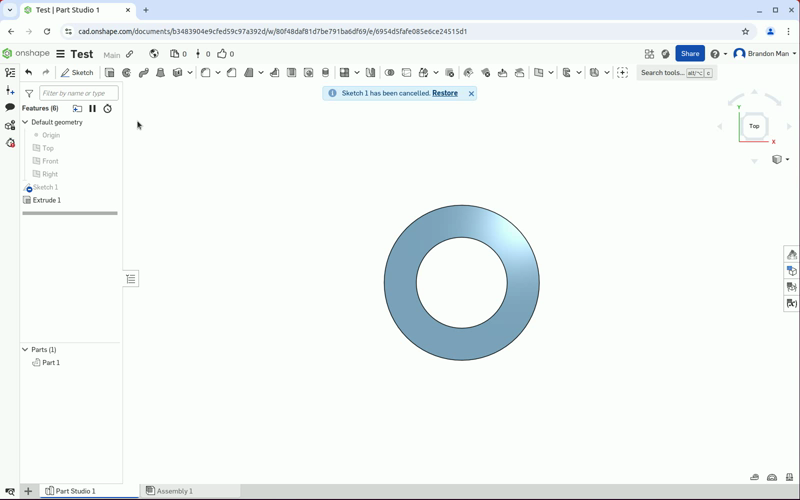
mouse_move(73, 189)
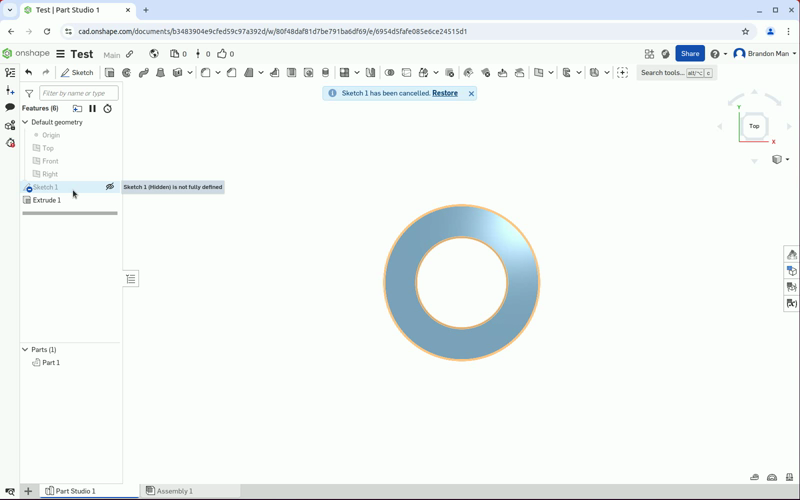
click(73, 189)
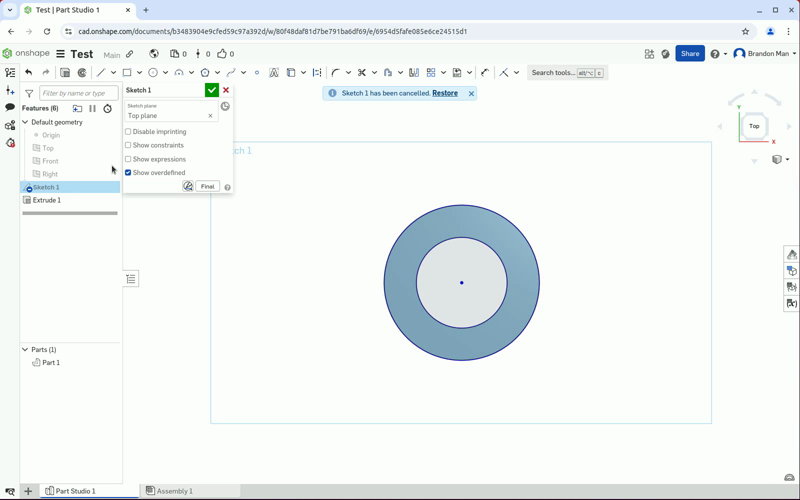
mouse_move(229, 92)
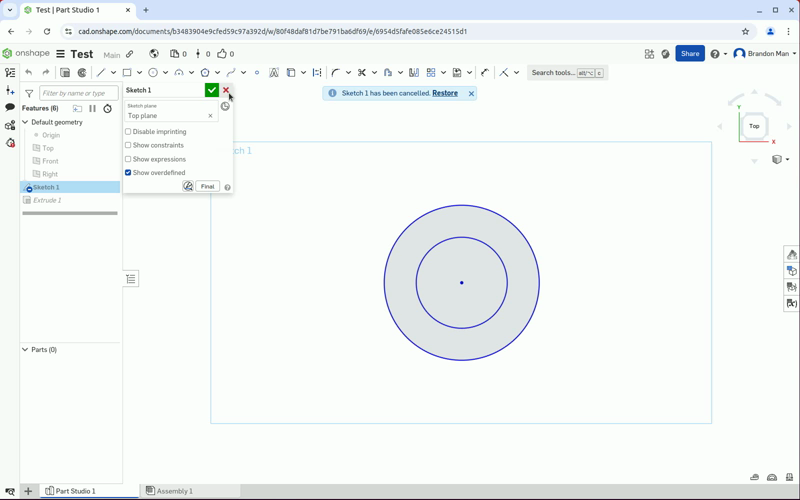
click(229, 92)
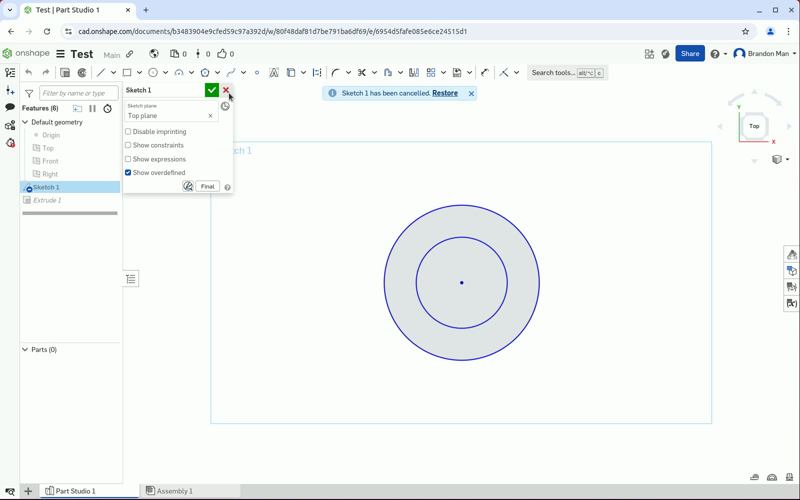
key(shift+s)
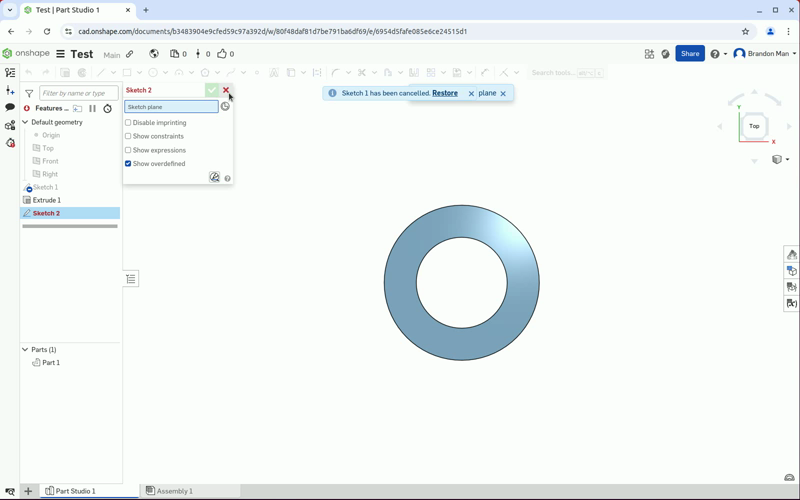
mouse_move(73, 150)
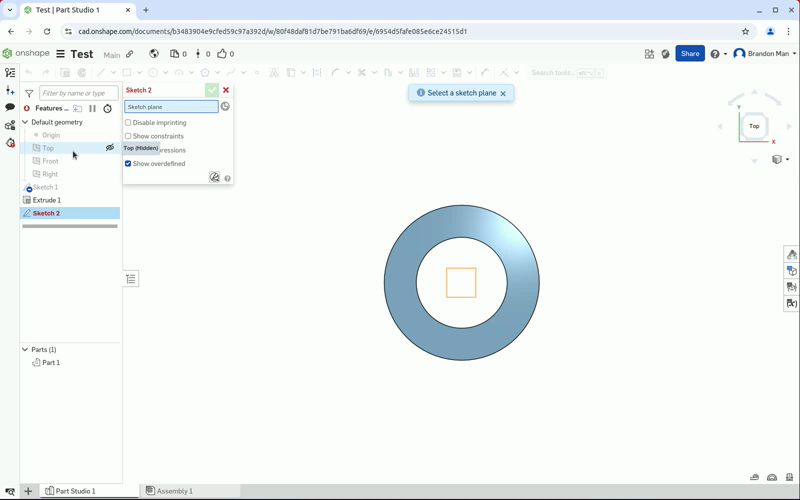
click(73, 150)
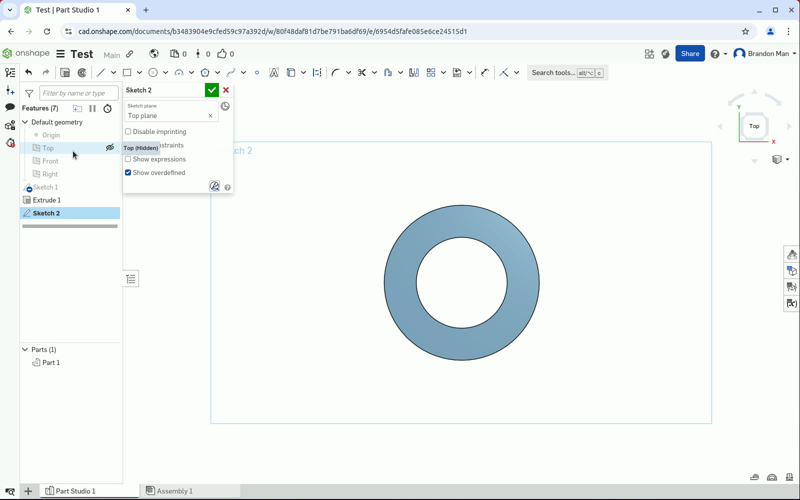
mouse_move(73, 352)
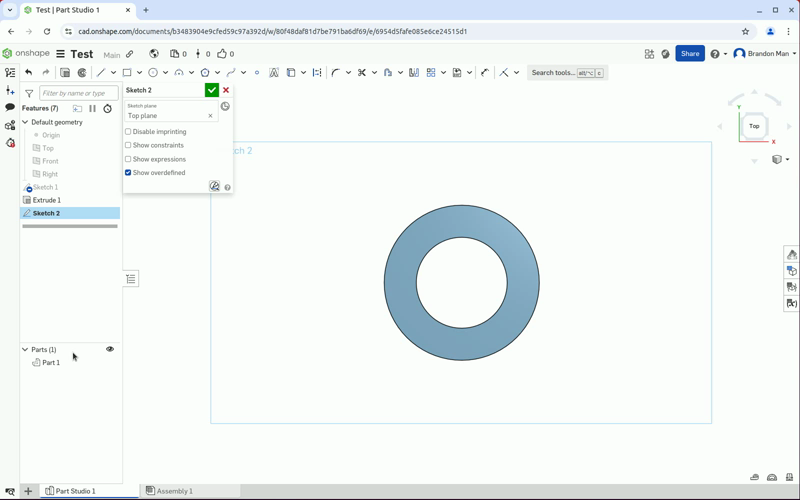
key(y)
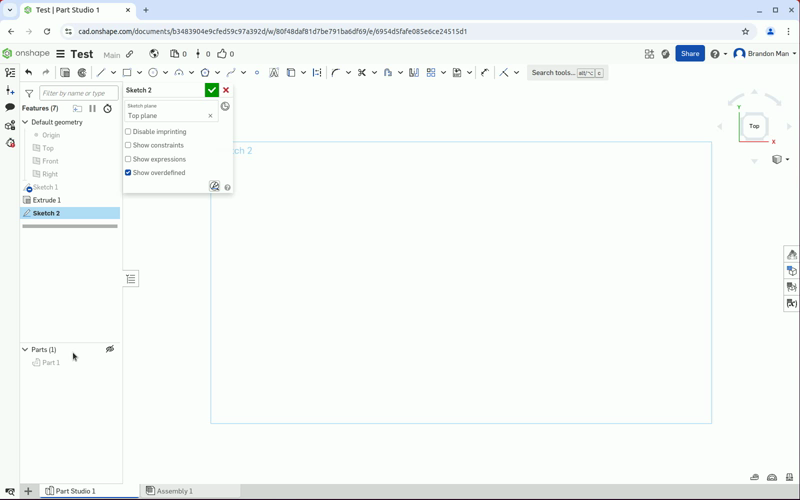
key(c)
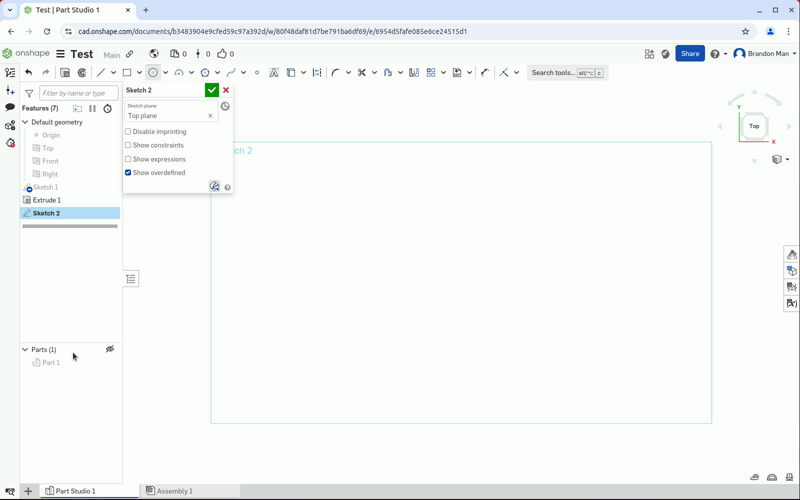
key_down(shift)
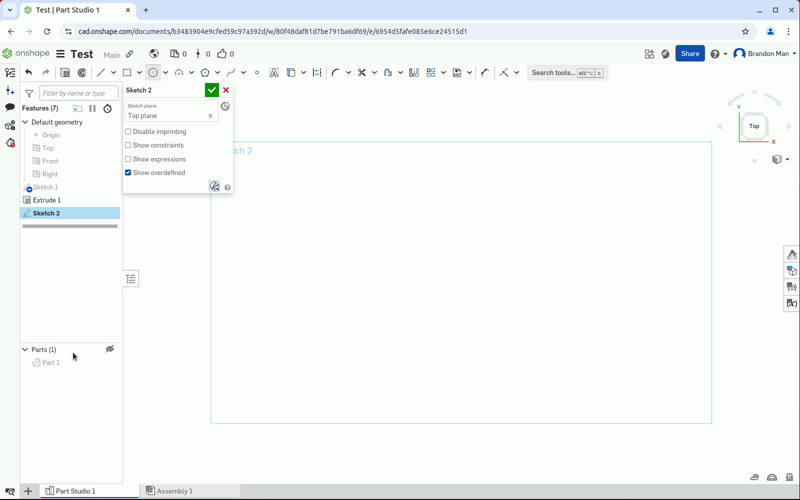
mouse_move(461, 282)
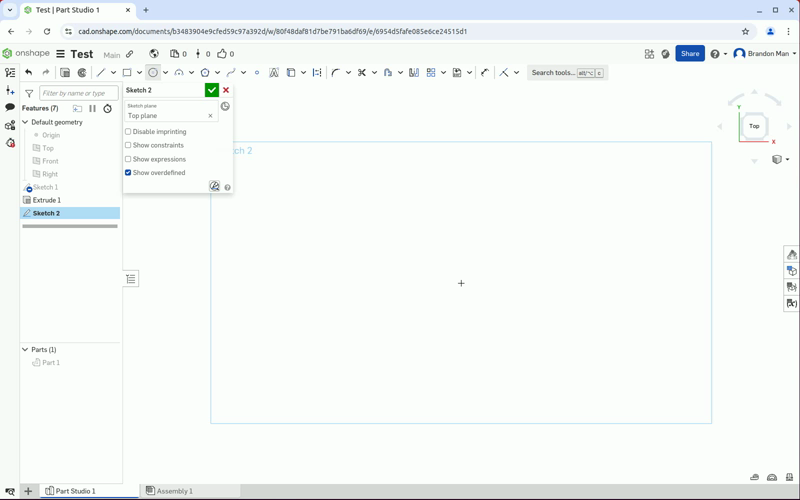
click(461, 282)
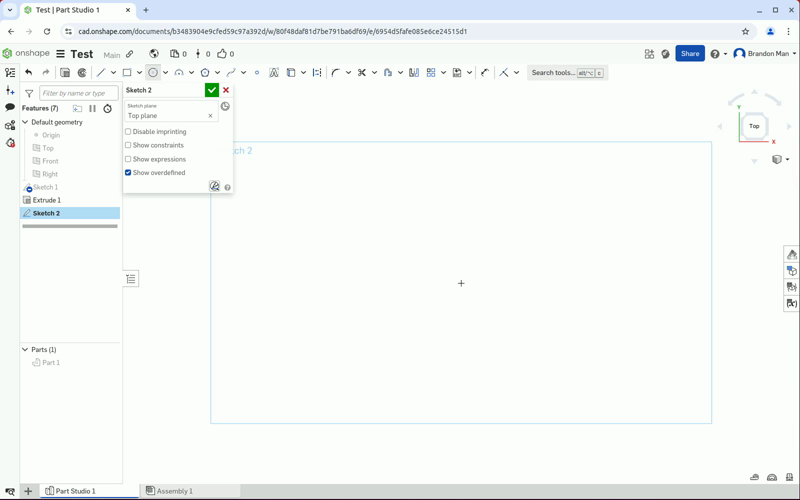
key_up(shift)
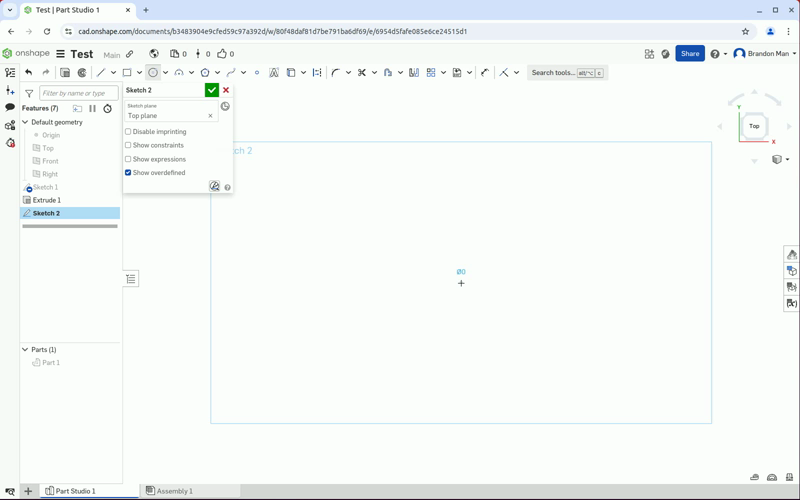
mouse_move(506, 282)
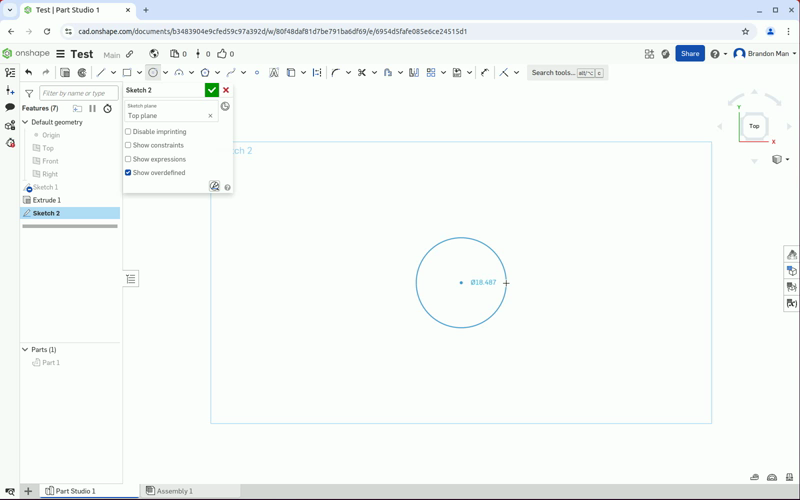
click(506, 282)
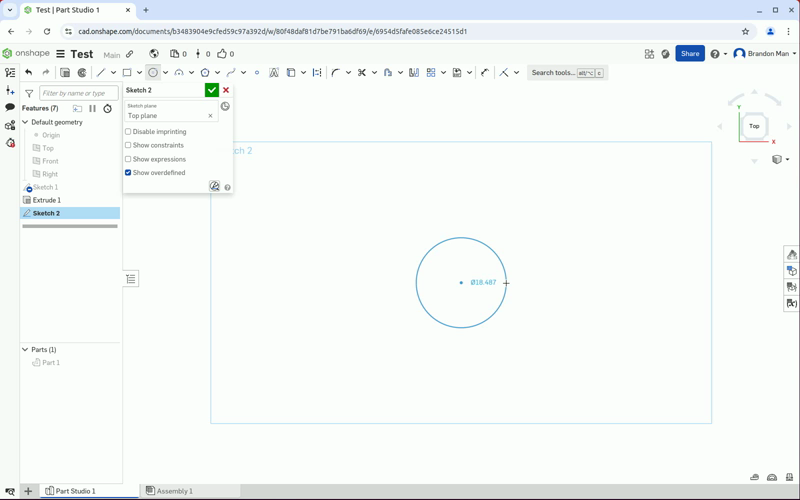
key(esc)
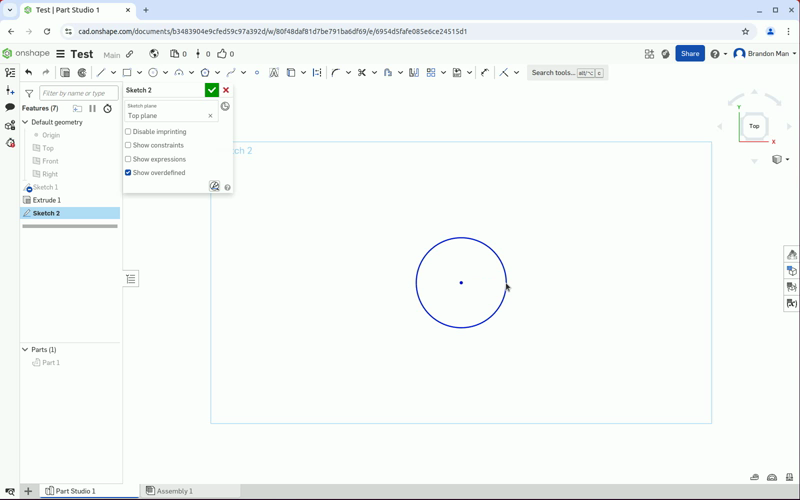
key(c)
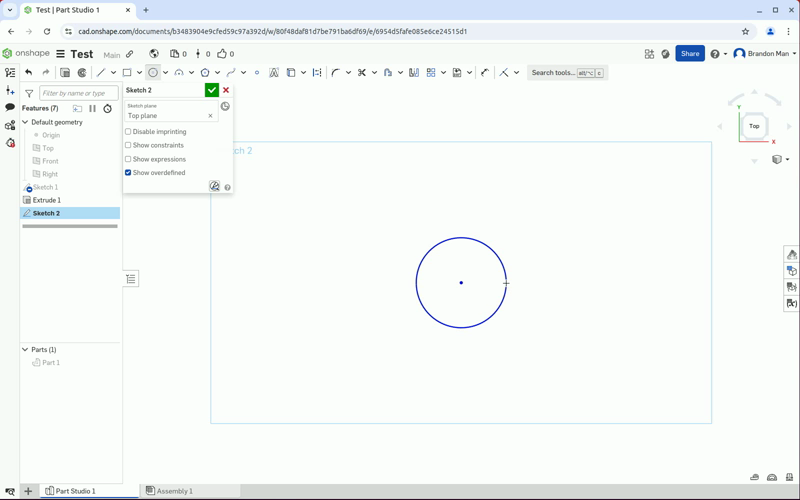
key_down(shift)
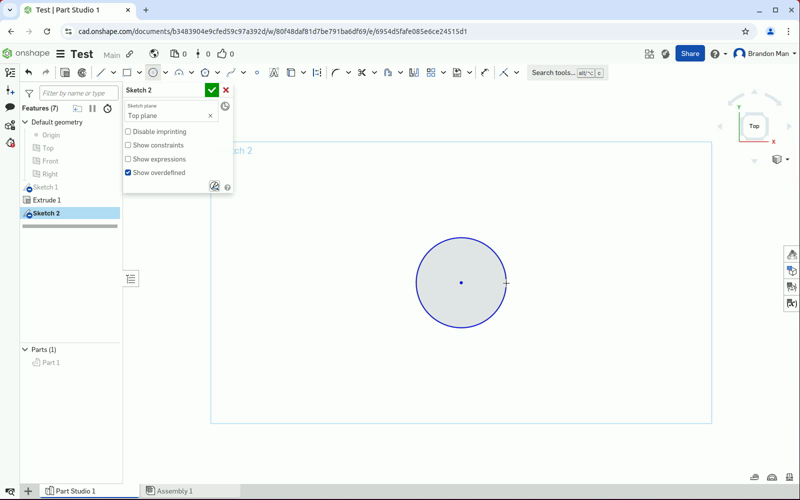
mouse_move(461, 282)
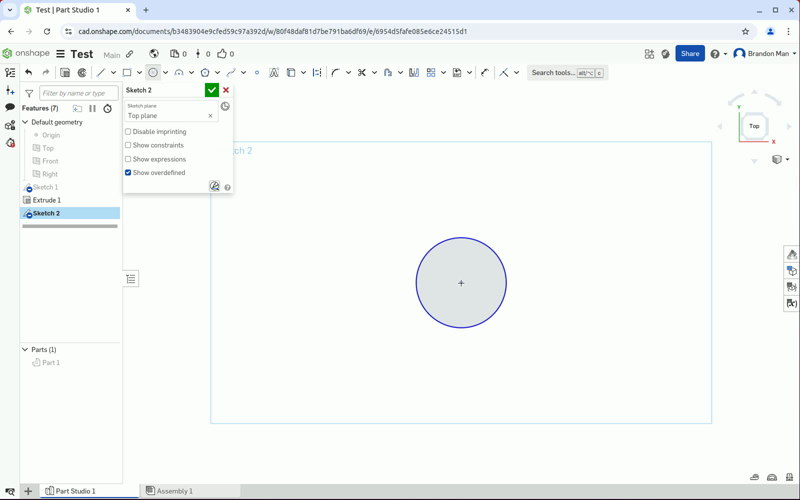
click(461, 282)
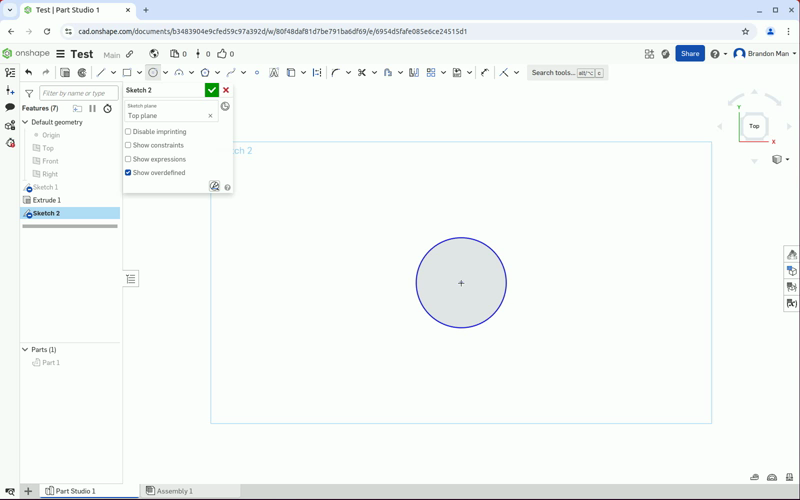
key_up(shift)
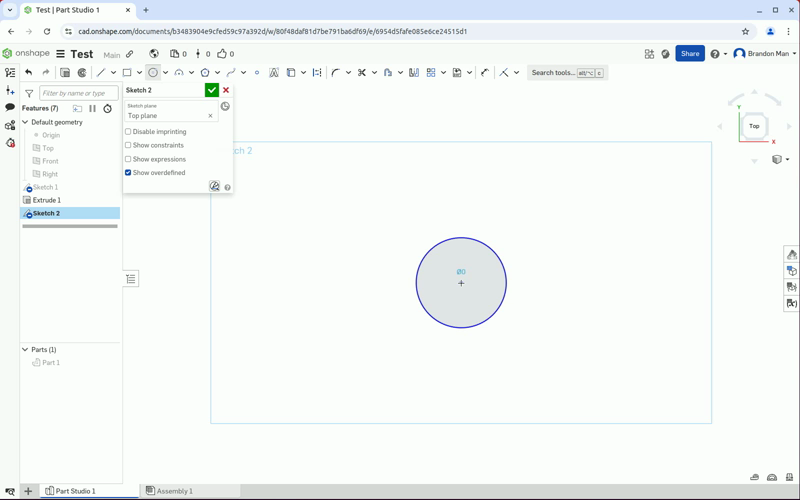
mouse_move(496, 282)
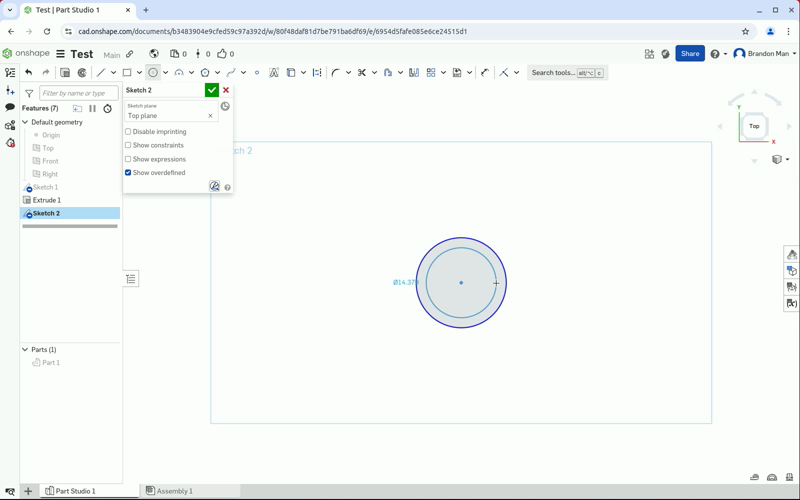
click(496, 282)
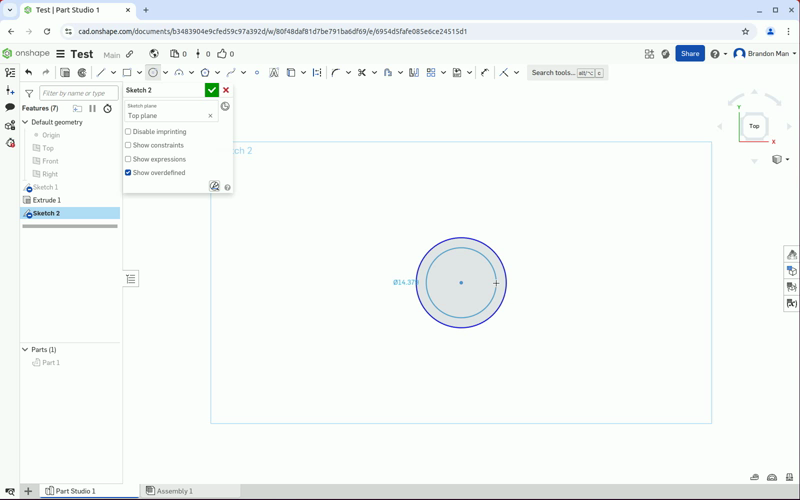
key(esc)
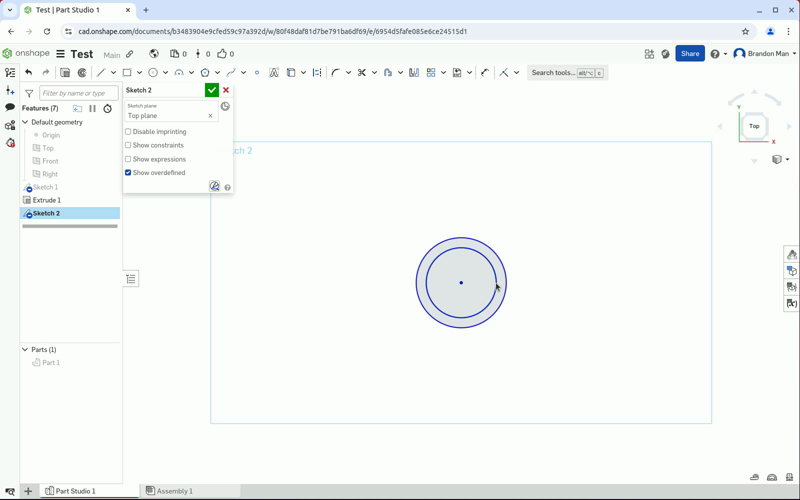
mouse_move(425, 274)
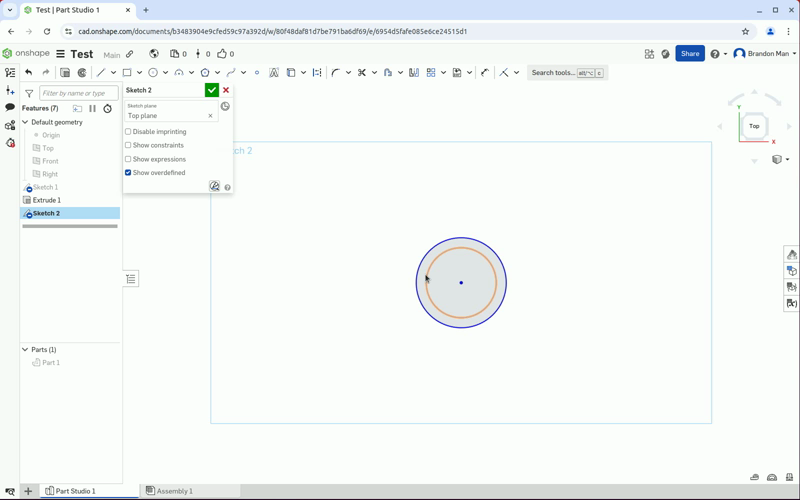
click(425, 274)
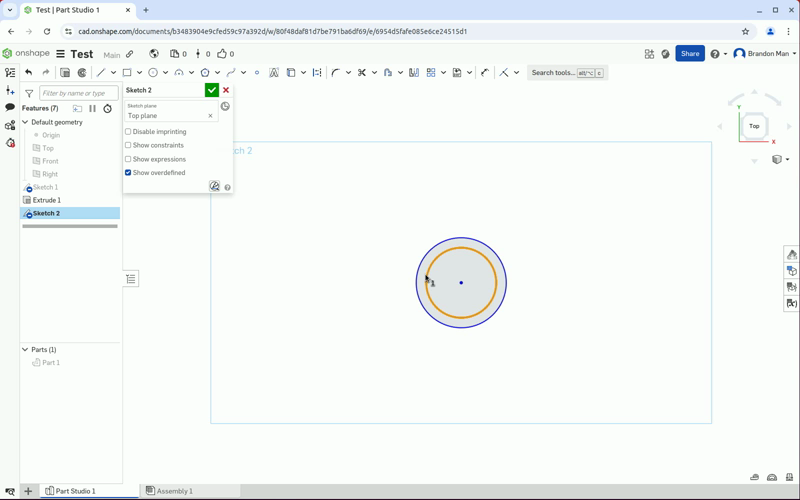
mouse_move(73, 352)
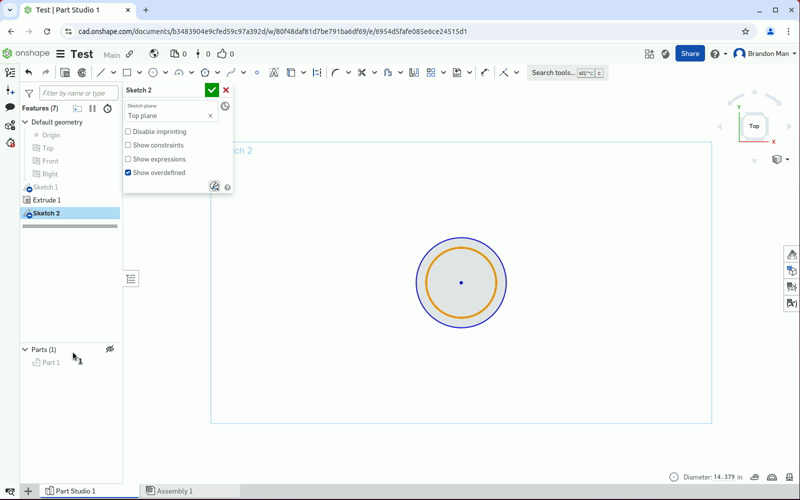
key(shift+y)
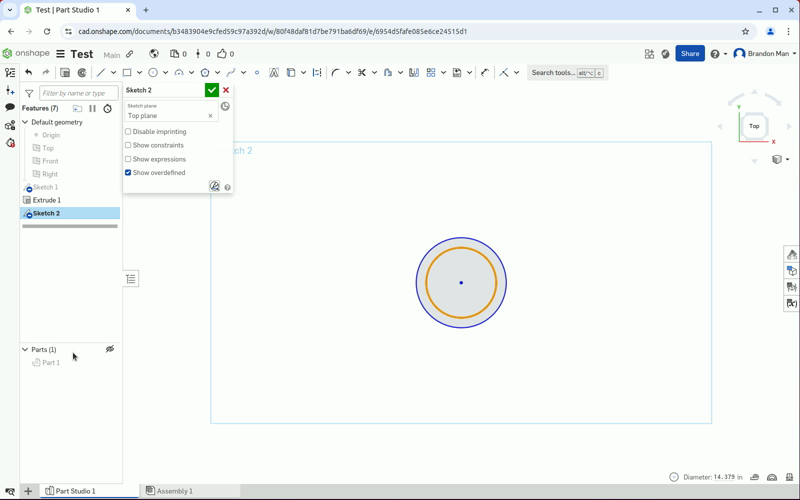
key(shift+e)
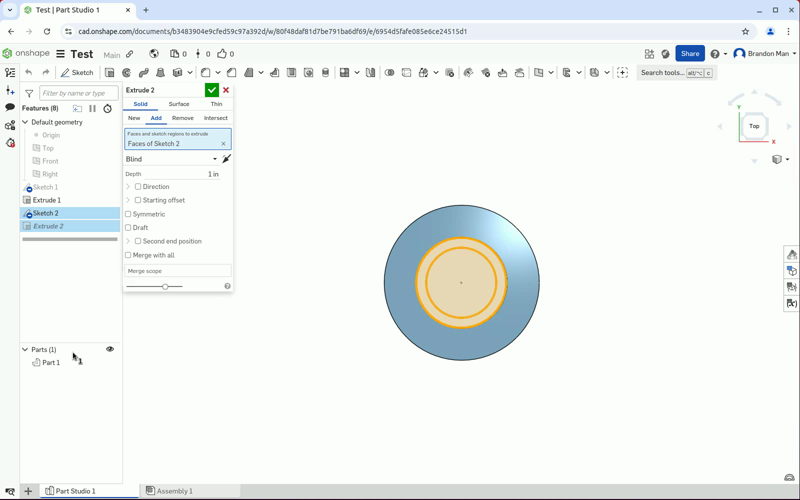
mouse_move(143, 106)
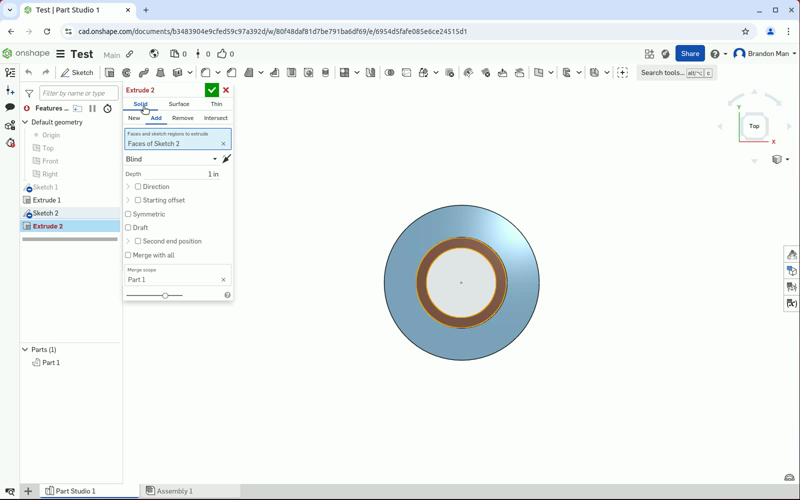
click(143, 106)
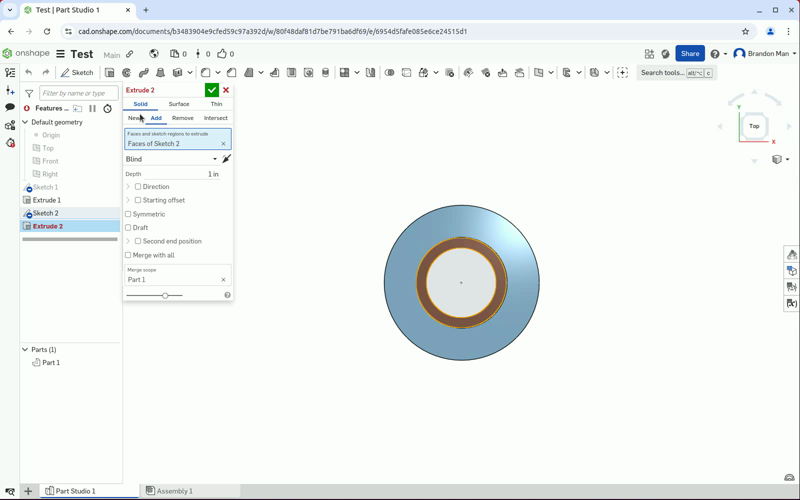
mouse_move(137, 120)
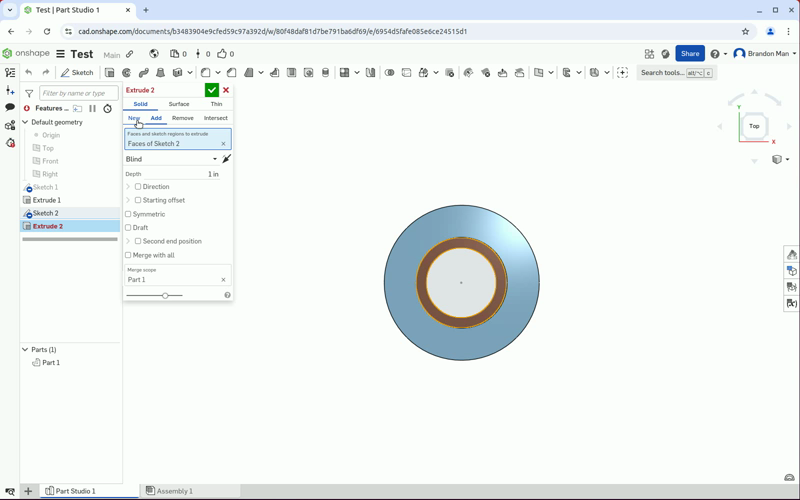
click(137, 120)
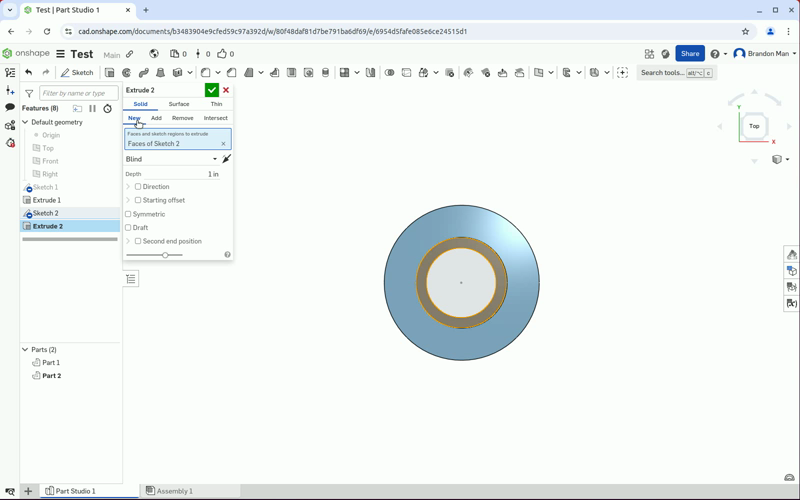
key(tab, 4)
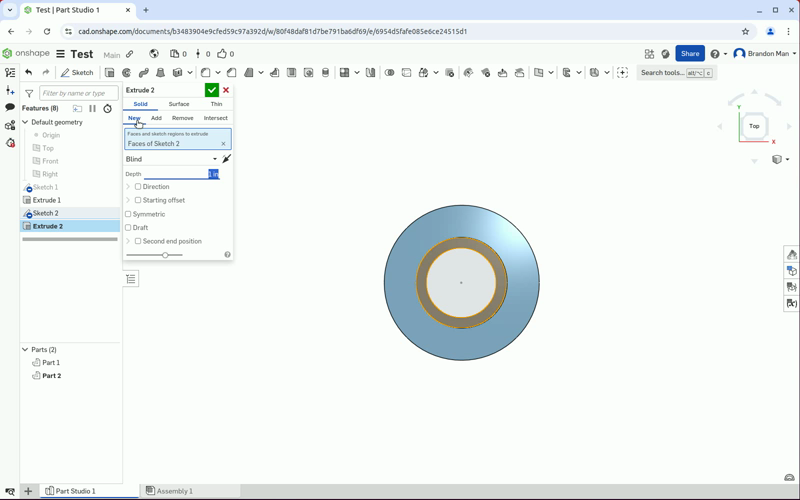
text(23.108)
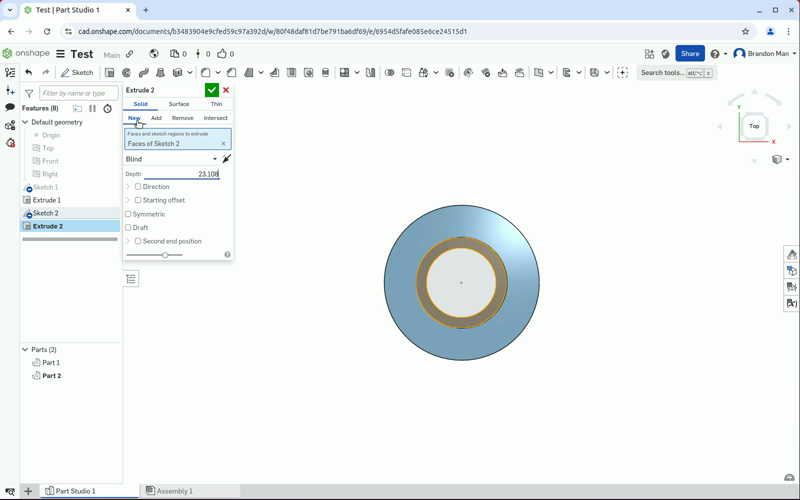
key(enter)
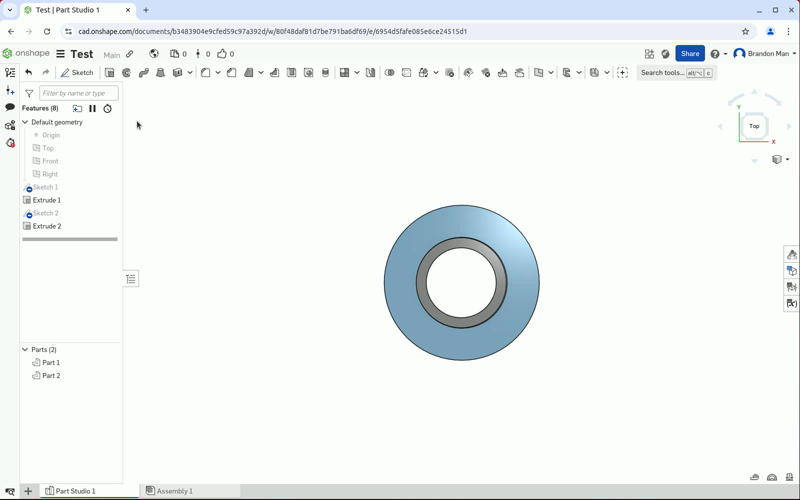
key(shift+h)
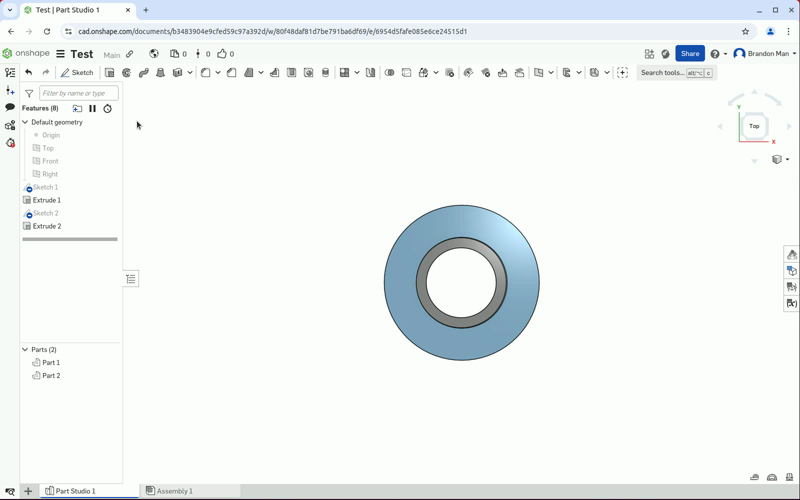
key(shift+h)
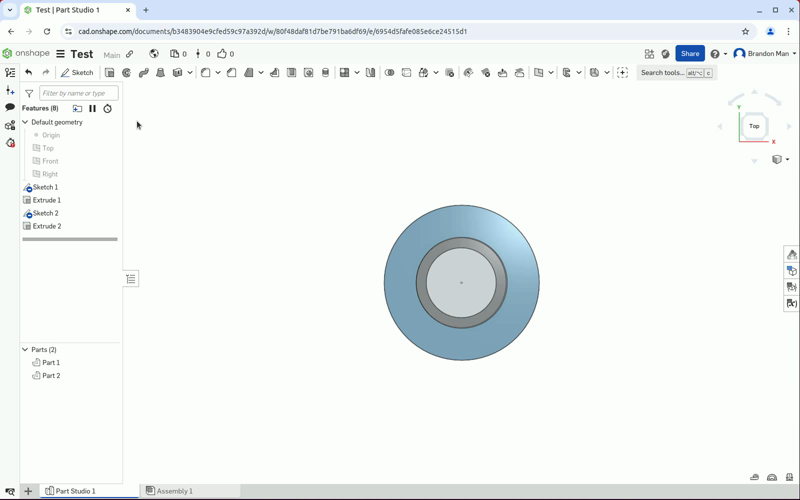
key(shift+7)
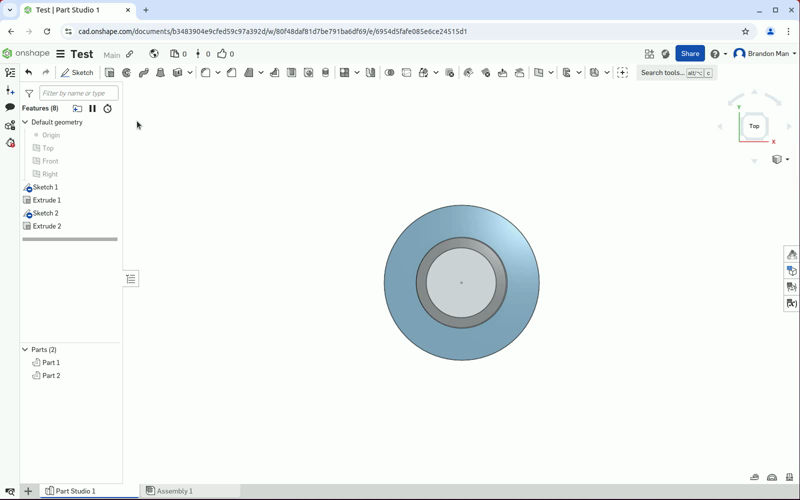
key(up, 3)
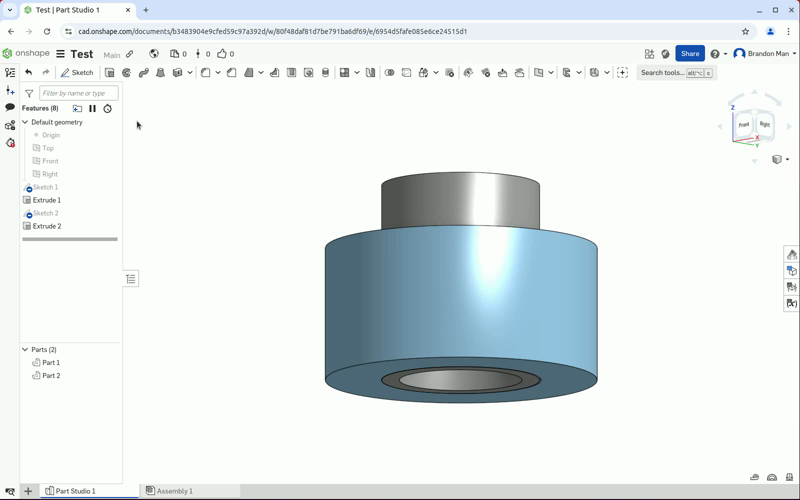
key(left, 3)
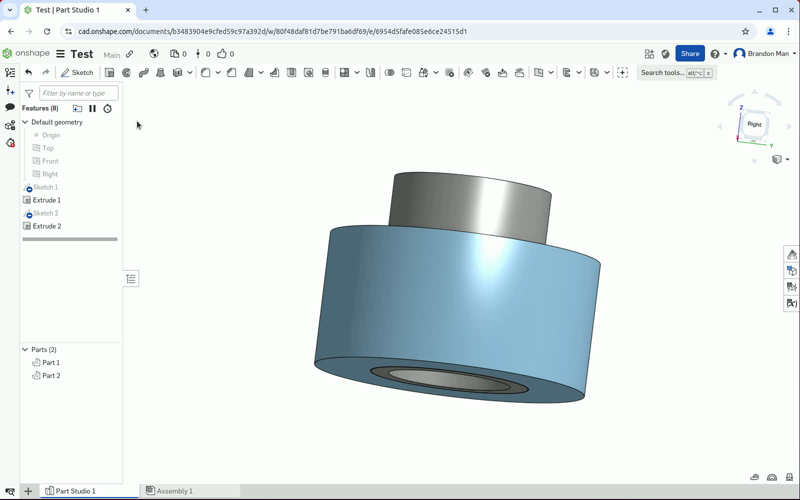
key(right, 3)
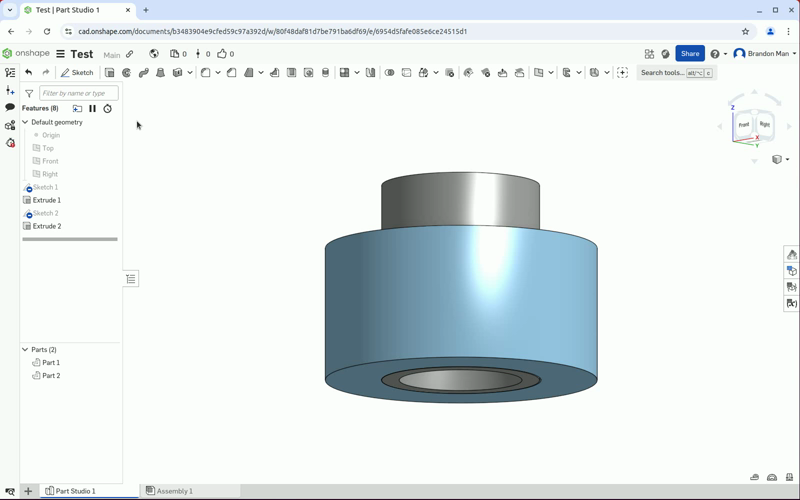
key(down, 3)
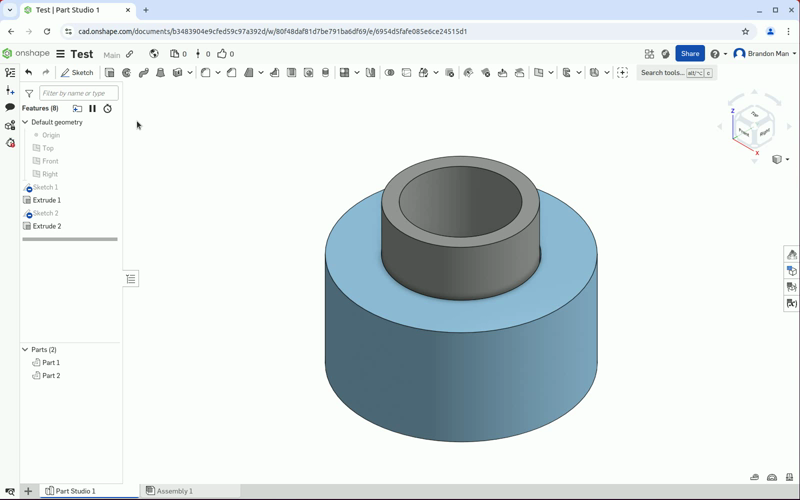
mouse_move(73, 189)
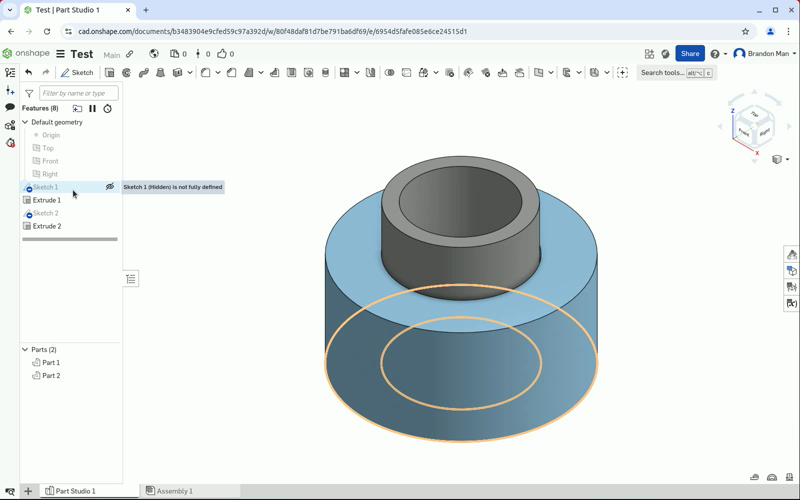
click(73, 189)